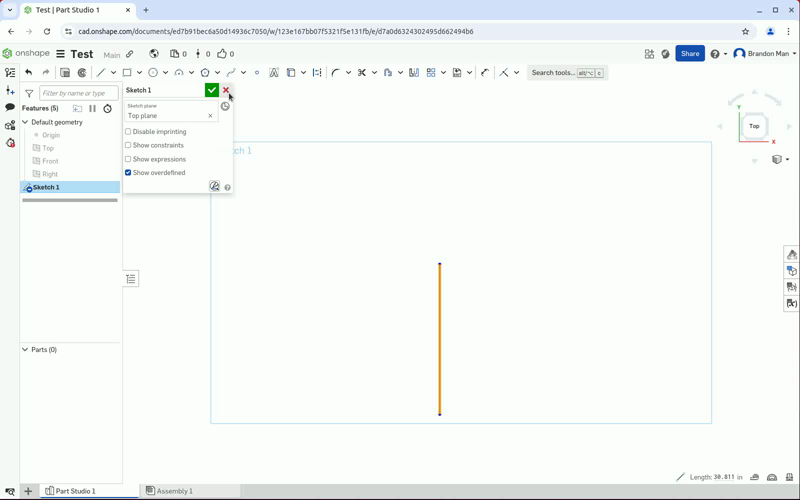
key(shift+h)
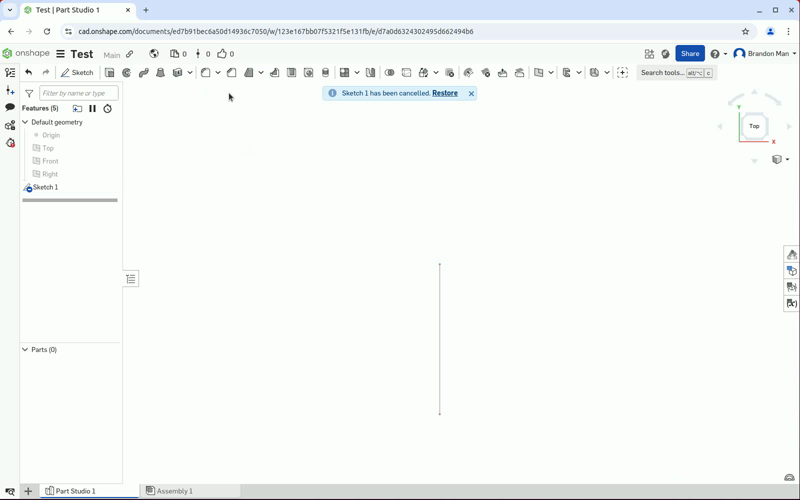
key(shift+s)
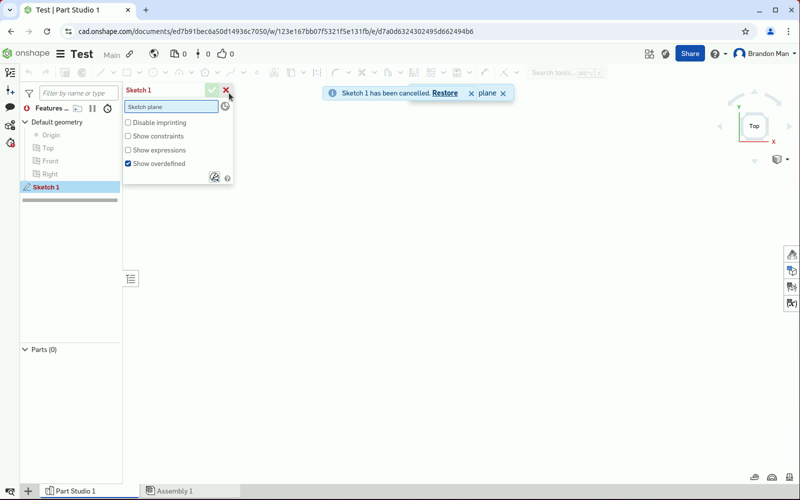
mouse_move(73, 150)
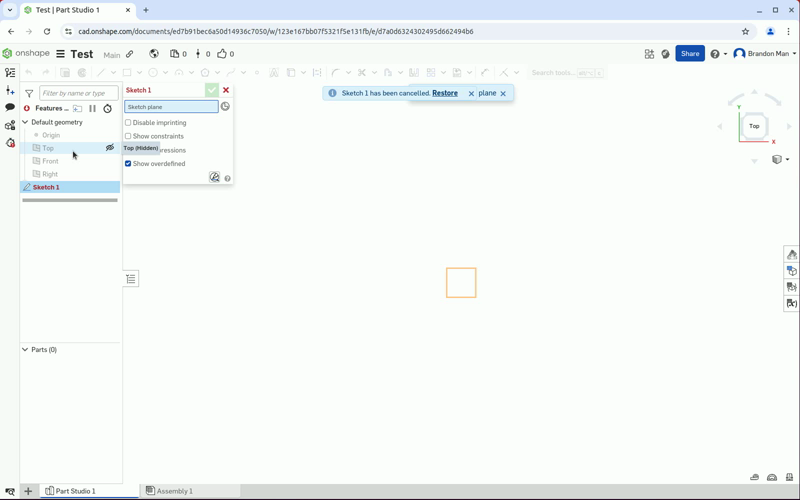
click(73, 150)
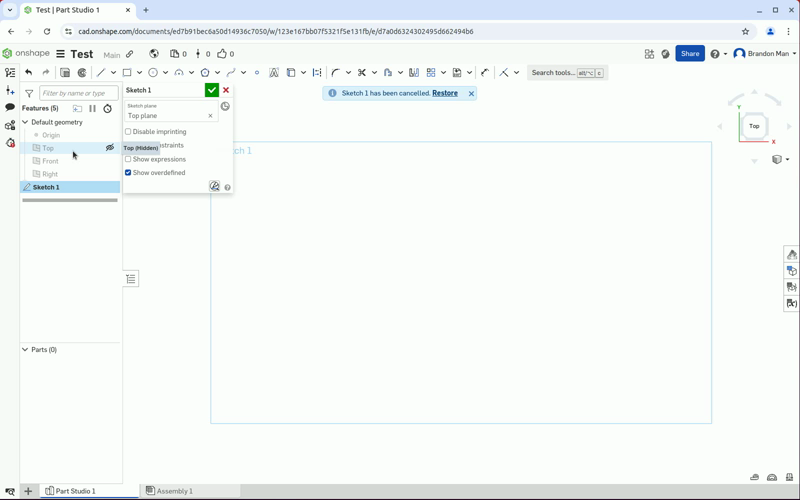
mouse_move(73, 352)
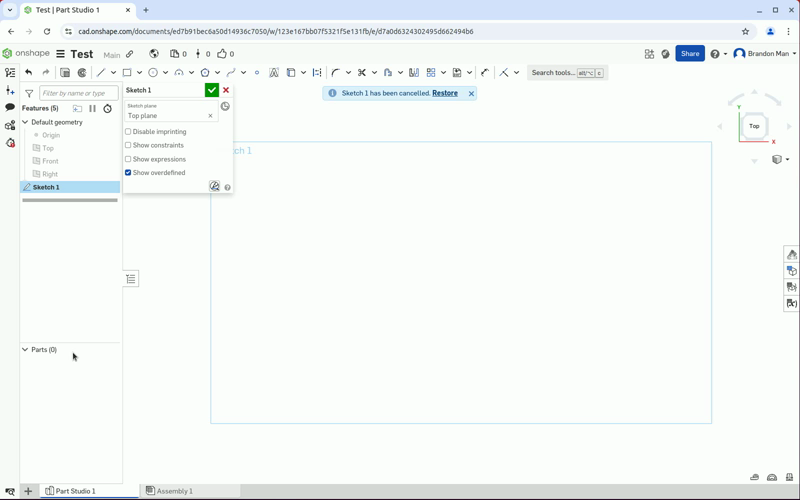
key(y)
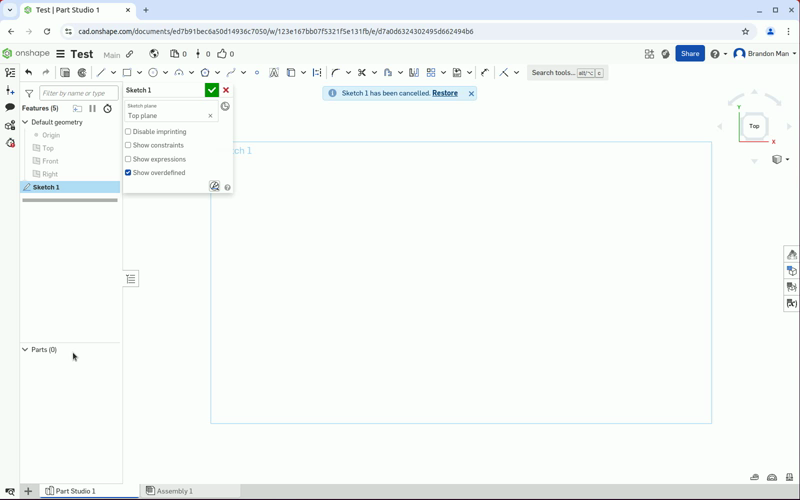
key(c)
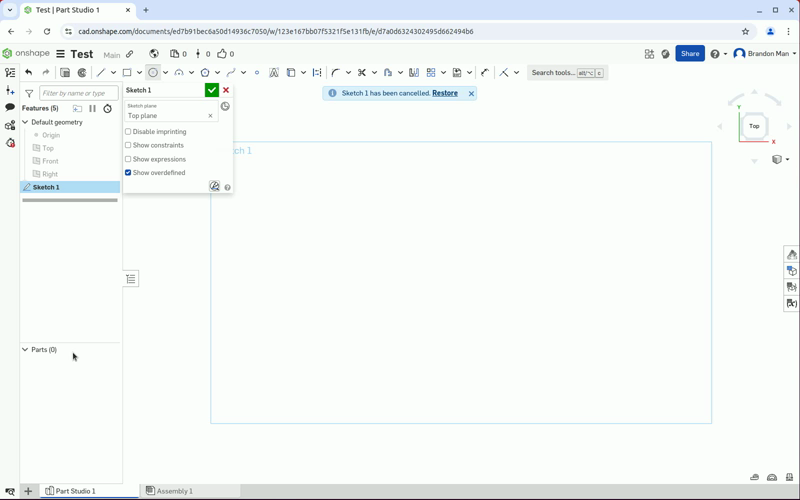
key_down(shift)
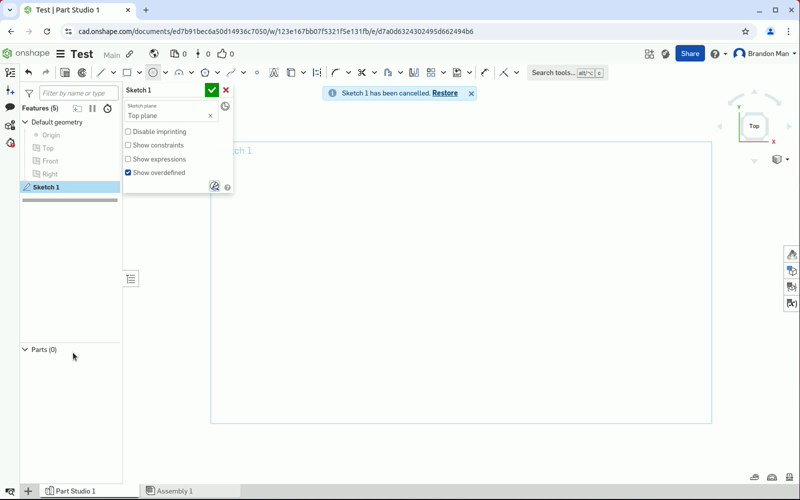
mouse_move(461, 282)
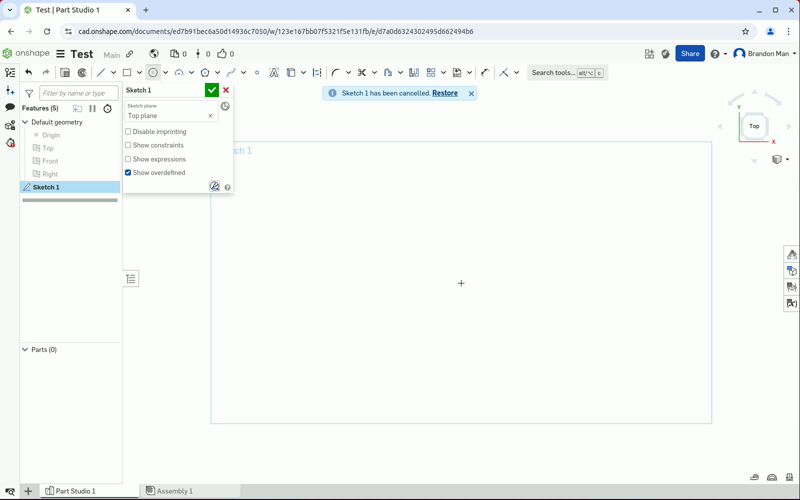
click(461, 282)
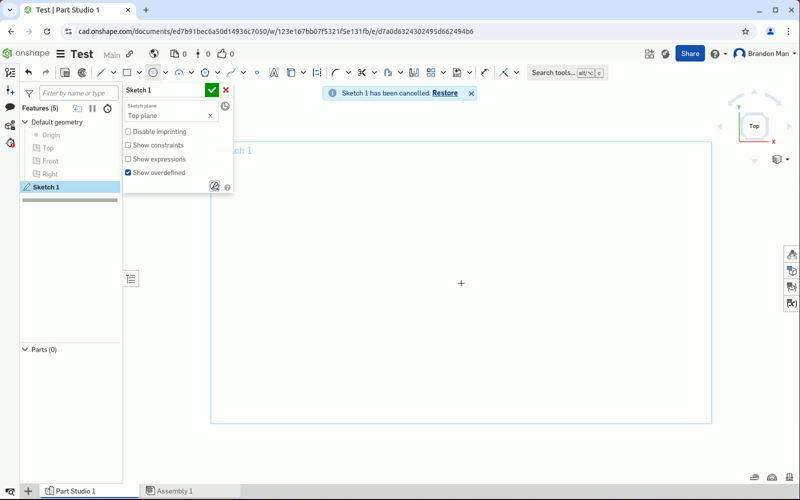
key_up(shift)
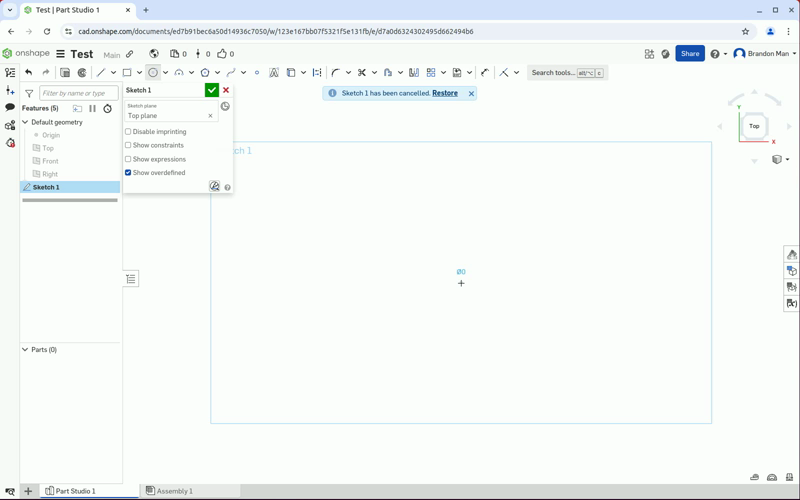
mouse_move(501, 282)
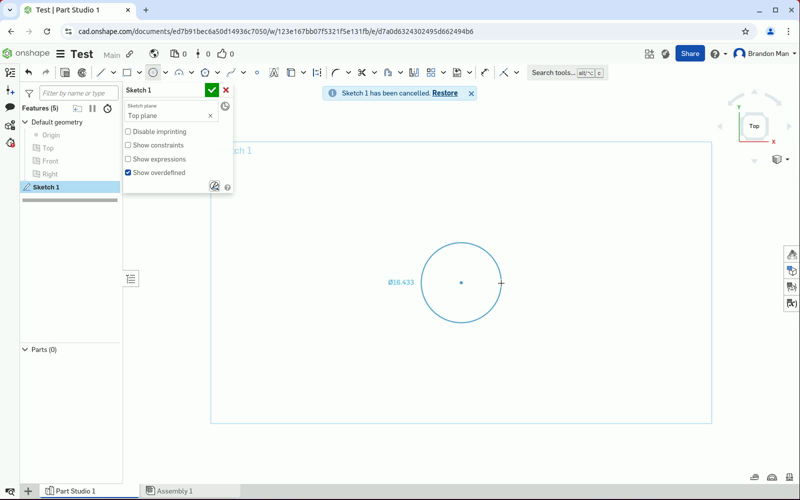
click(501, 282)
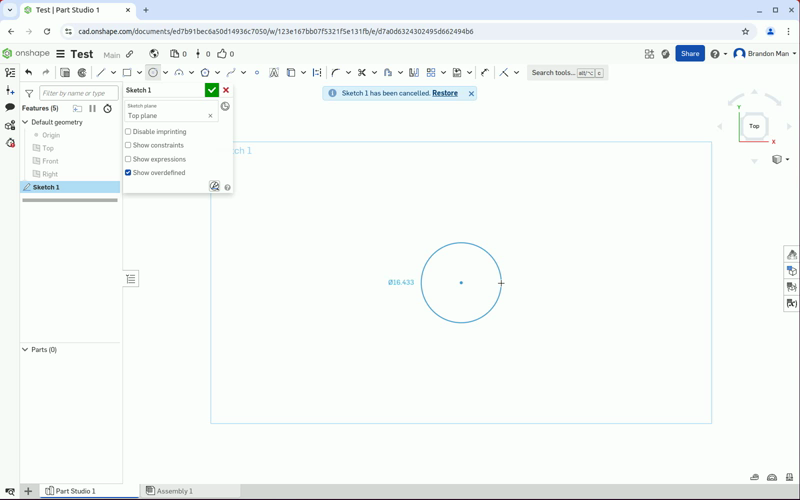
key(esc)
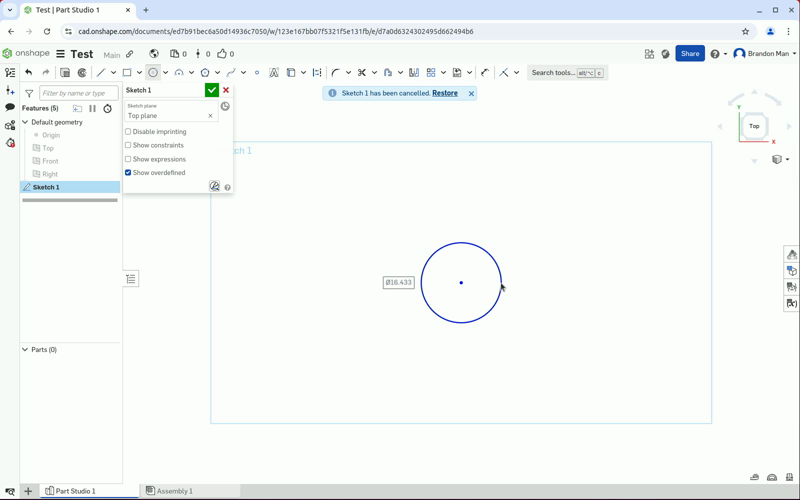
mouse_move(492, 272)
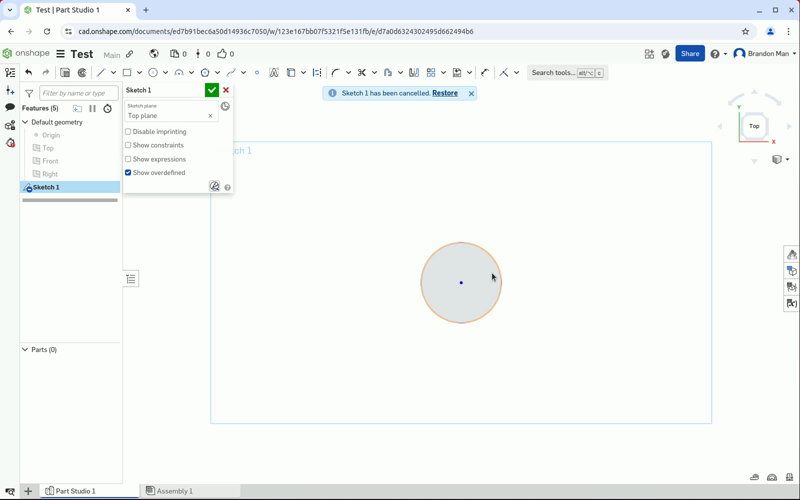
click(492, 272)
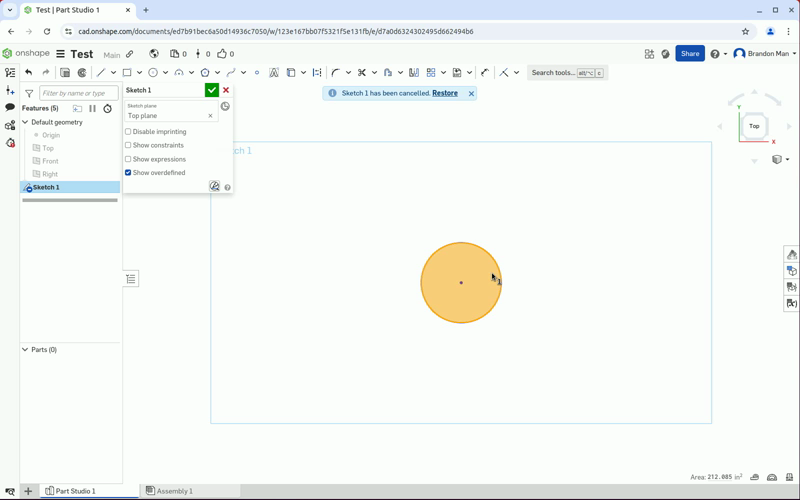
mouse_move(73, 352)
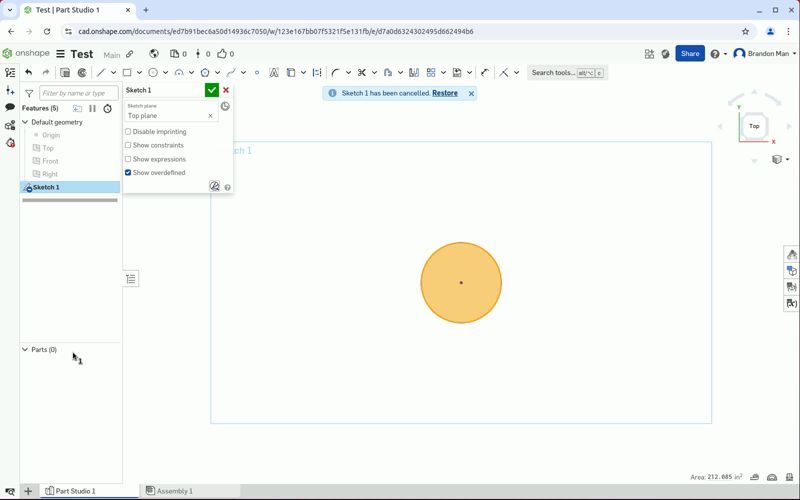
key(shift+y)
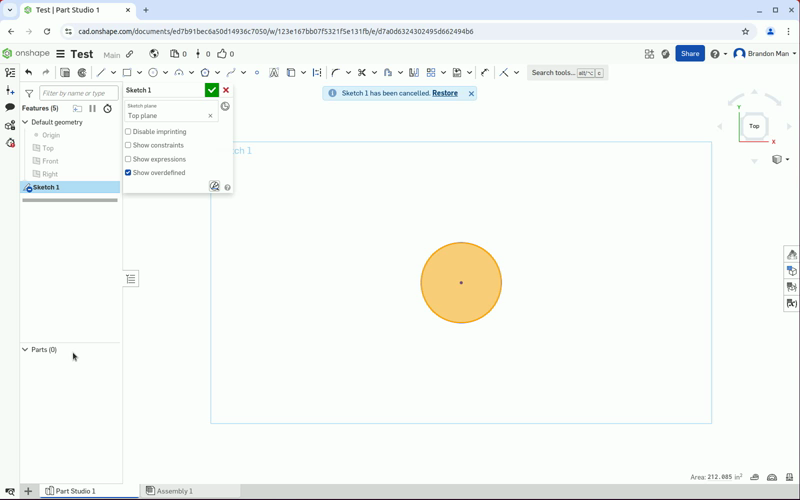
key(shift+e)
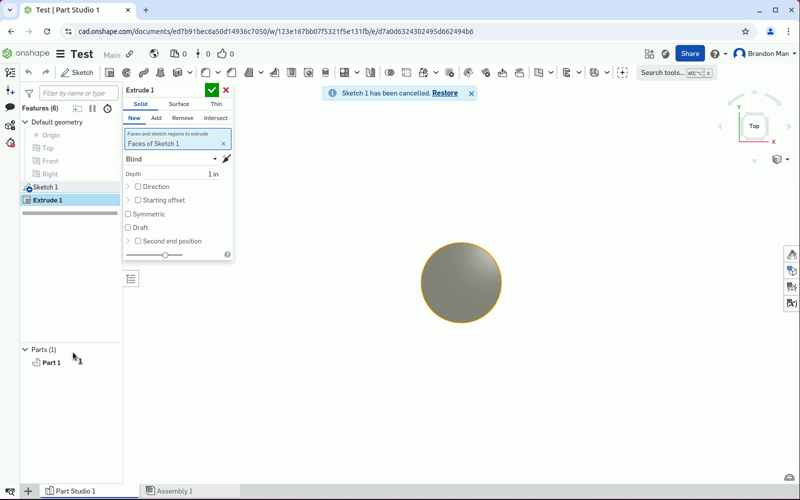
mouse_move(143, 106)
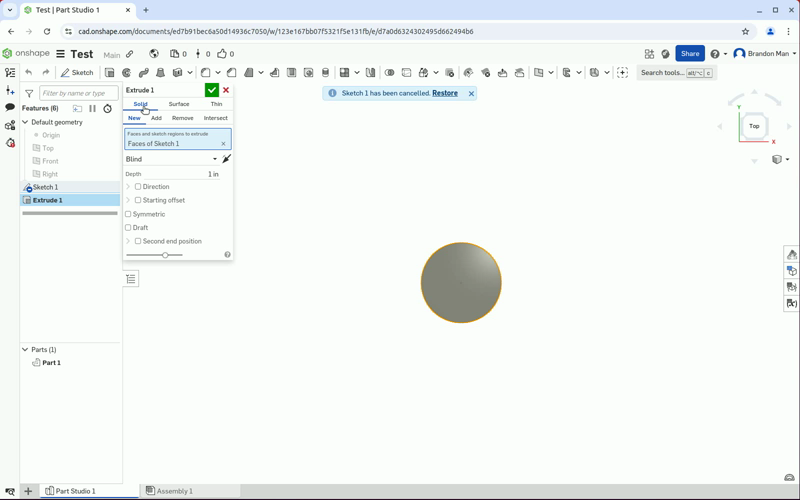
click(143, 106)
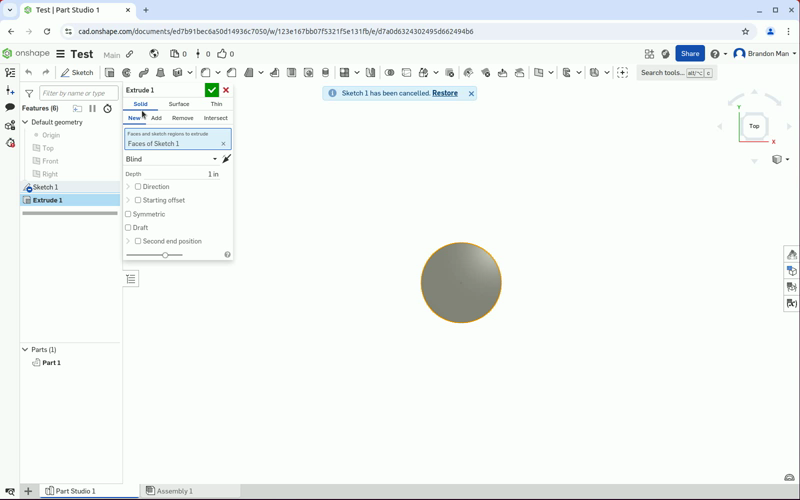
mouse_move(137, 120)
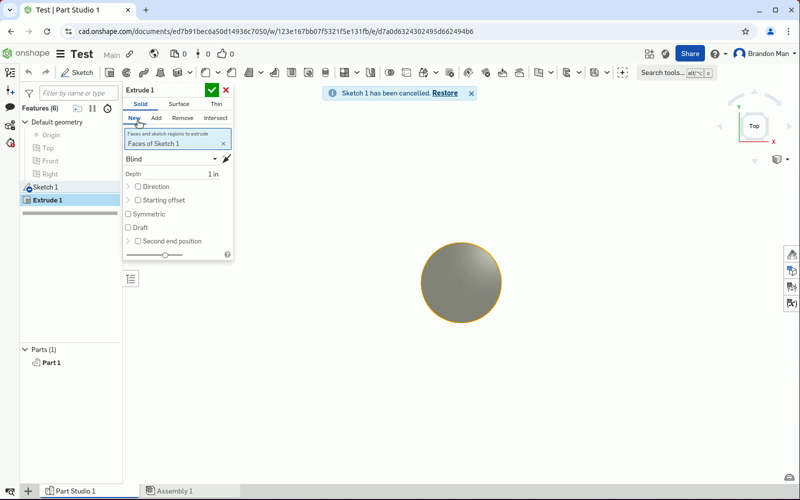
click(137, 120)
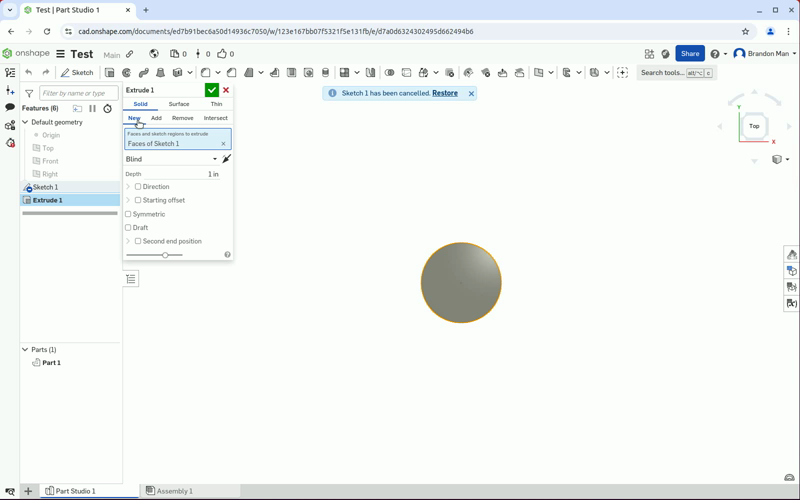
key(tab, 4)
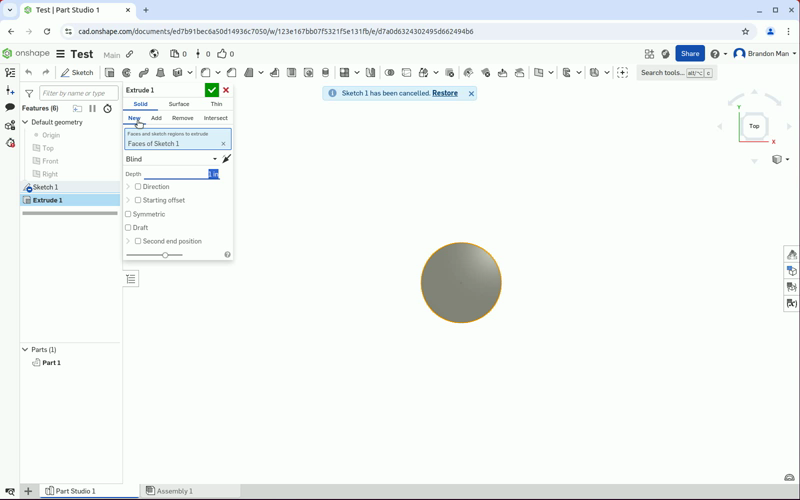
text(23.108)
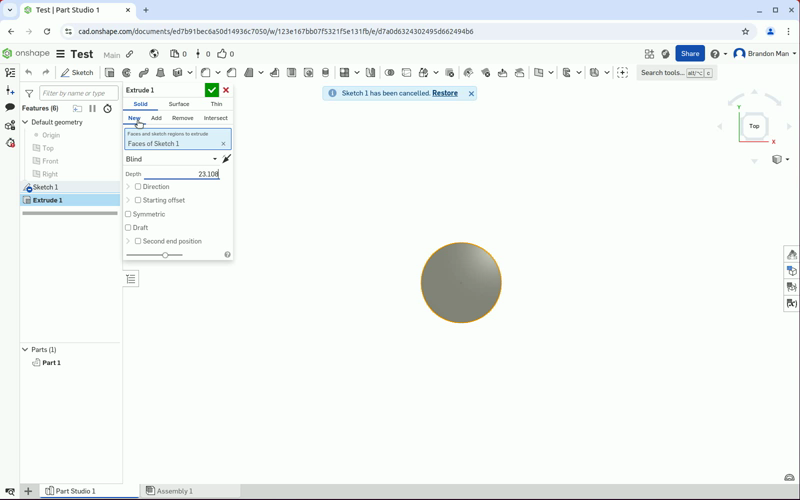
key(enter)
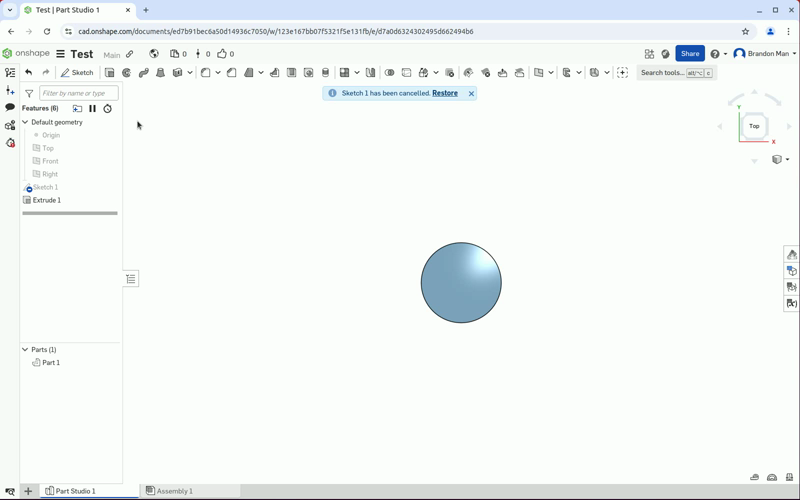
key(shift+h)
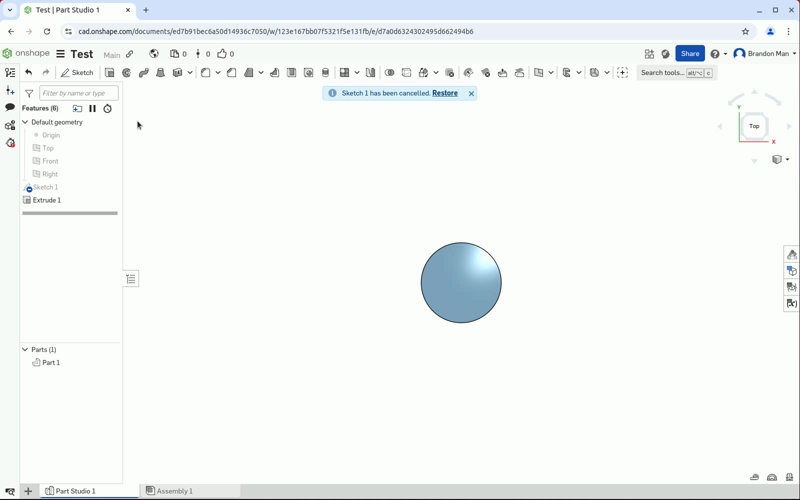
key(shift+h)
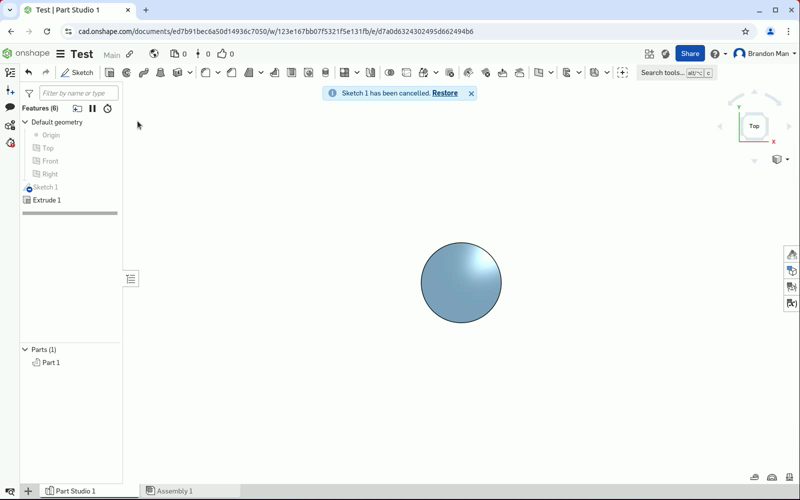
mouse_move(73, 189)
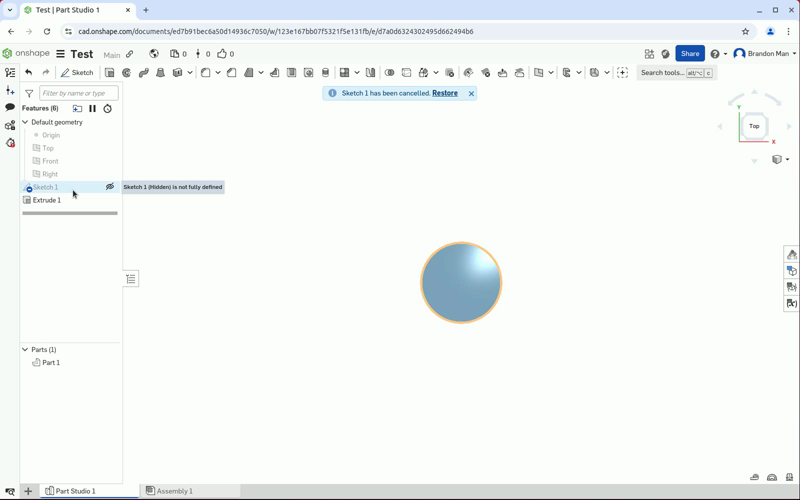
click(73, 189)
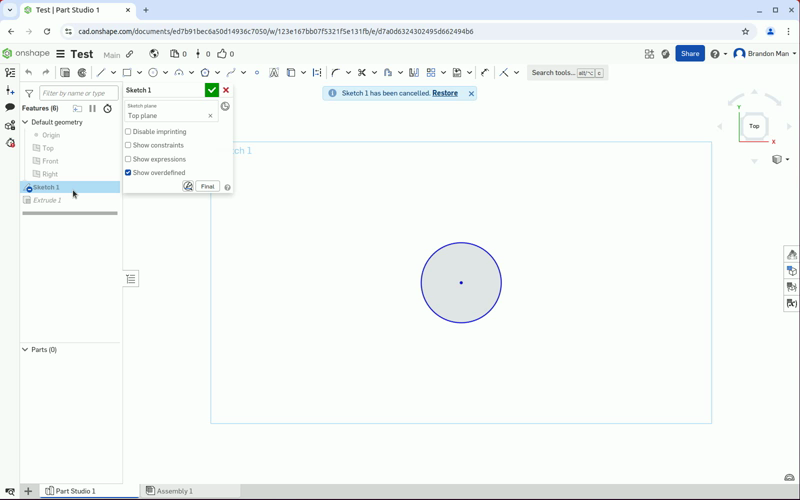
mouse_move(229, 92)
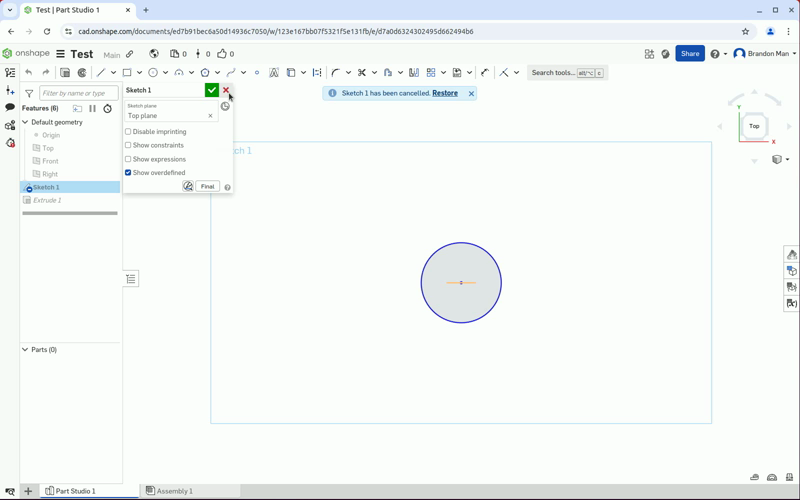
click(229, 92)
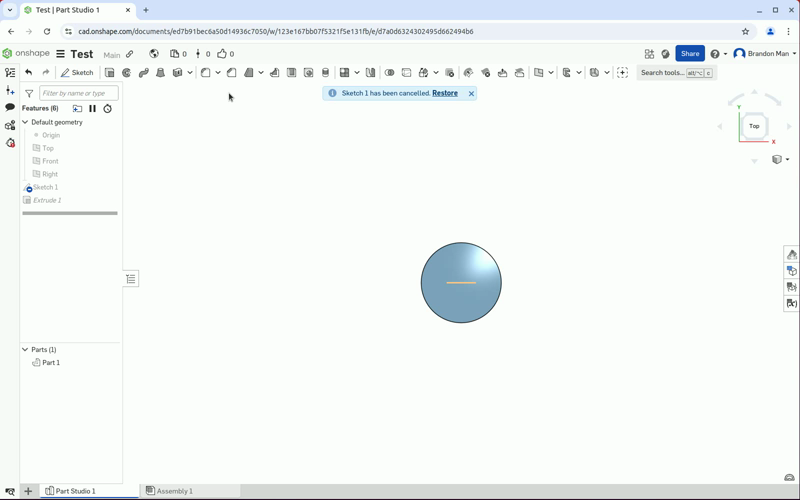
mouse_move(541, 75)
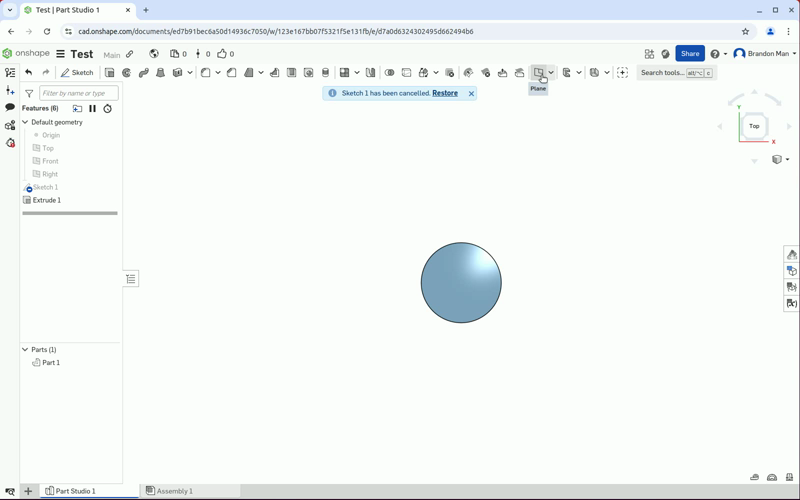
click(541, 75)
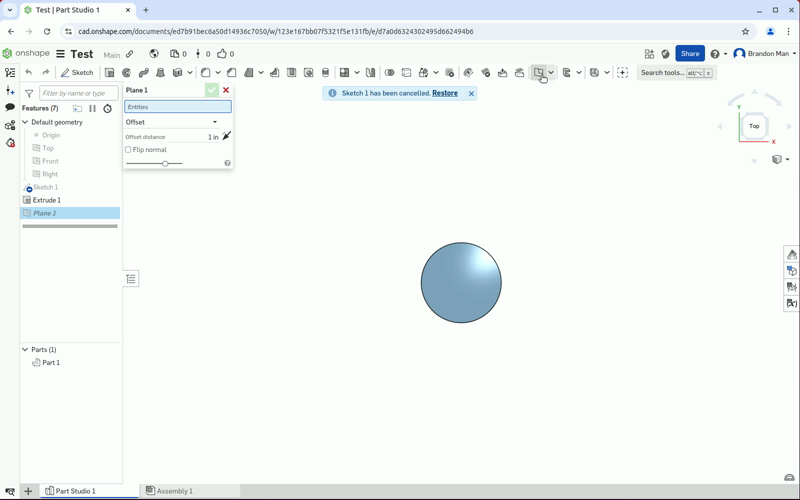
mouse_move(73, 150)
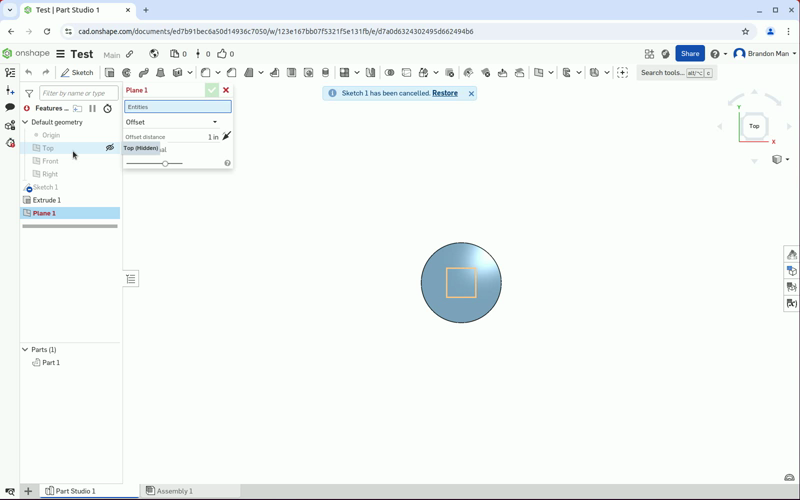
click(73, 150)
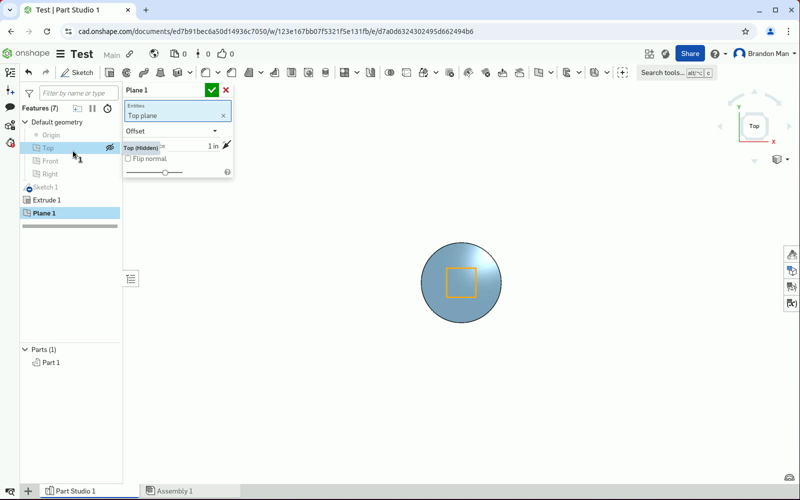
key(tab, 2)
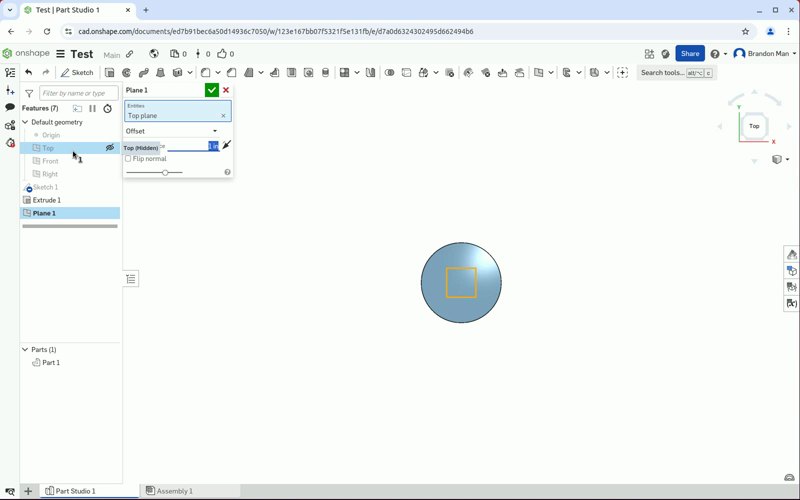
text(23.108)
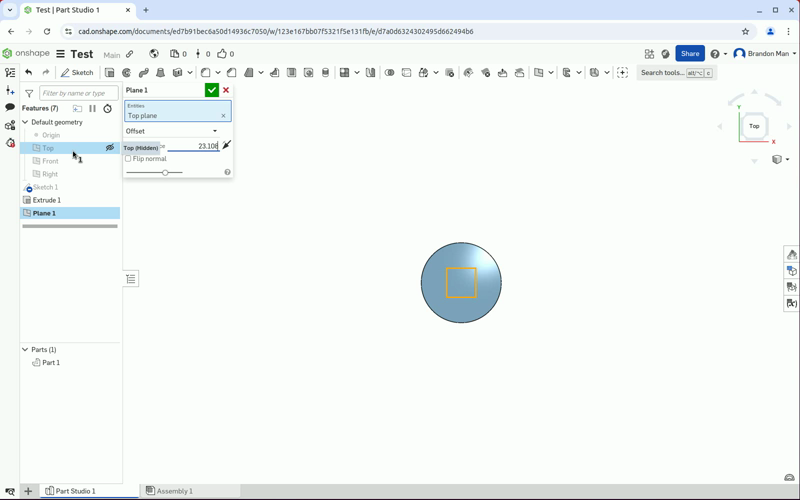
key(enter, 2)
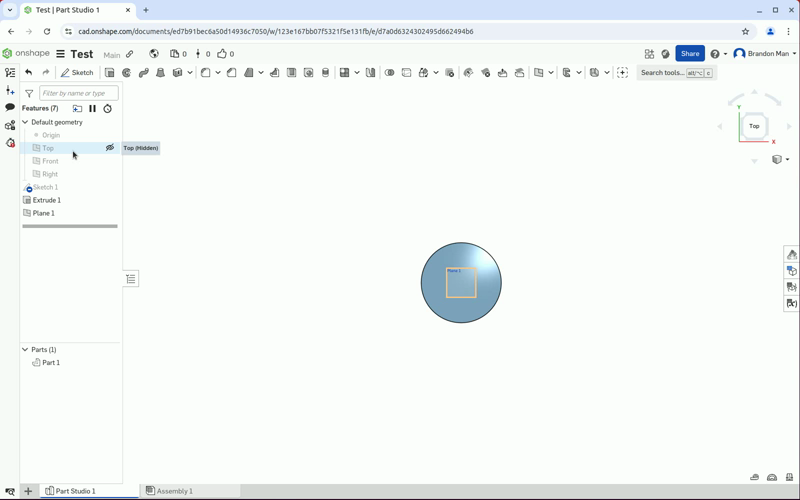
key(shift+s)
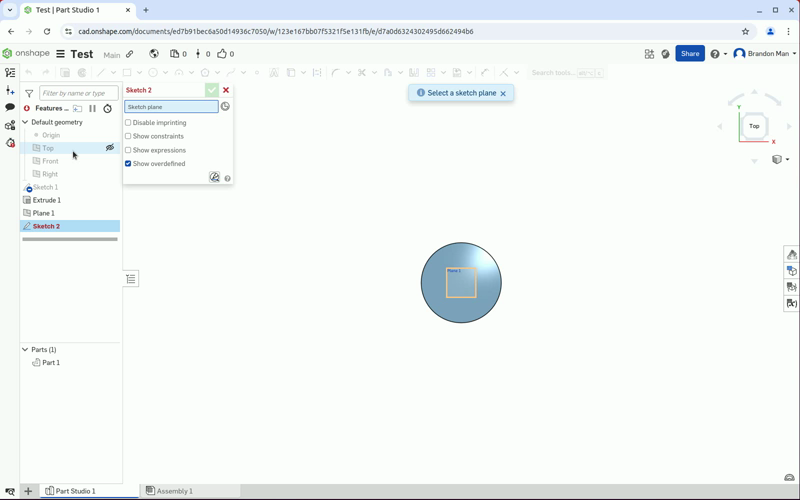
mouse_move(73, 215)
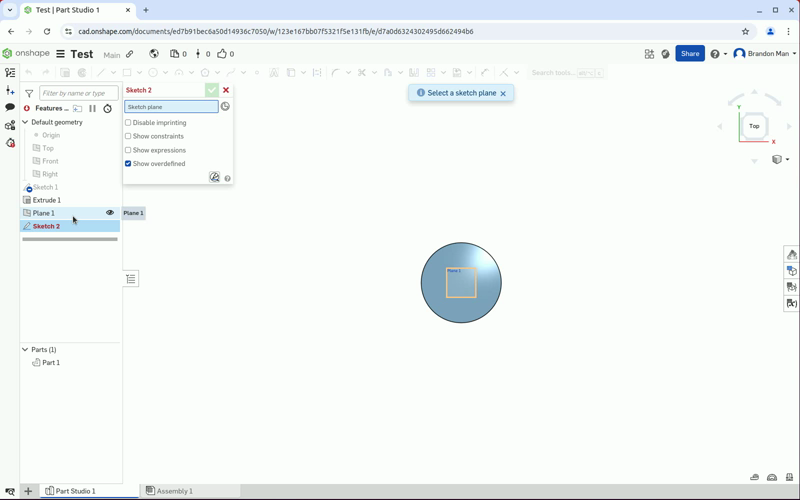
click(73, 215)
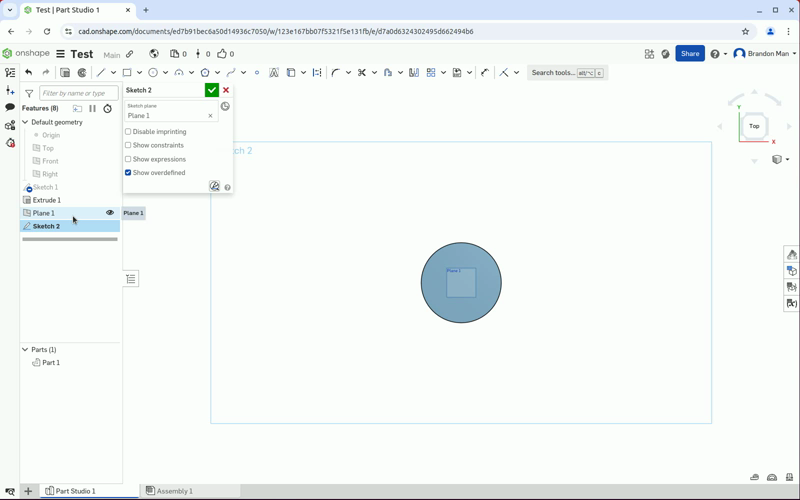
mouse_move(73, 352)
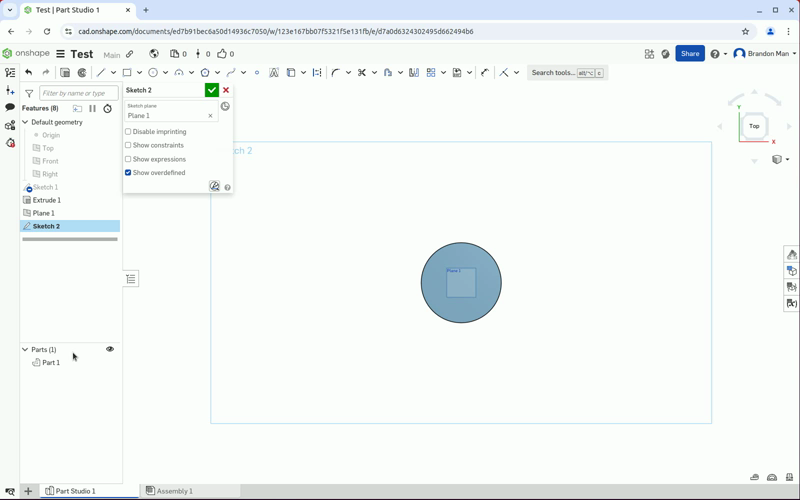
key(y)
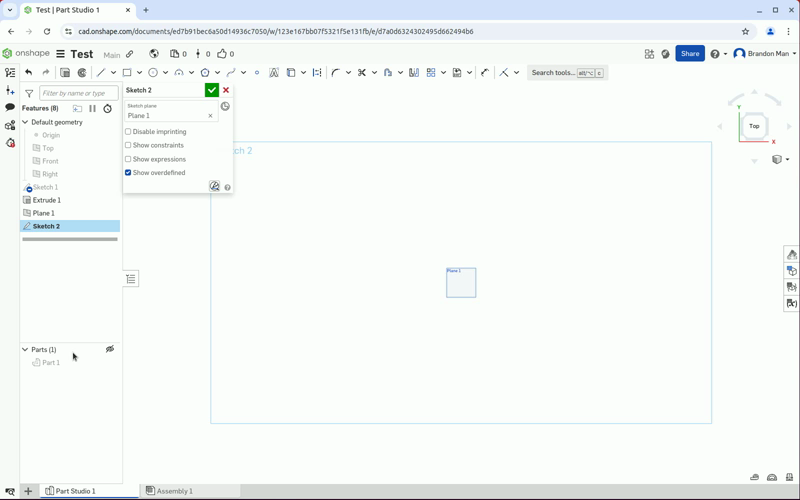
key(c)
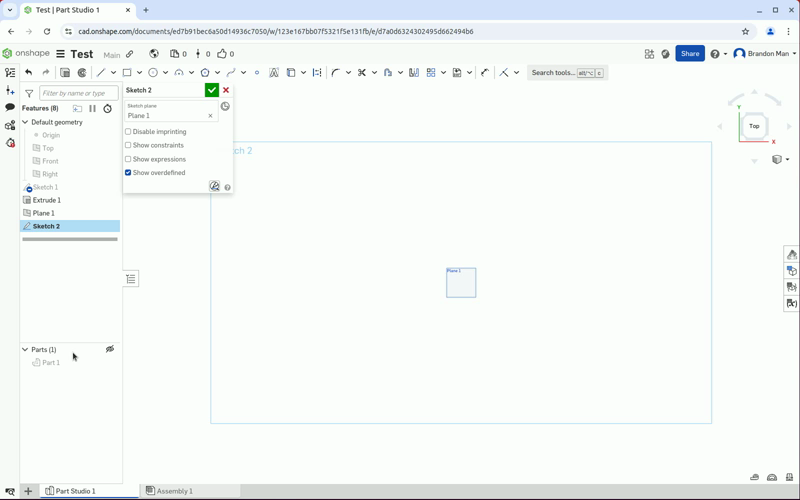
key_down(shift)
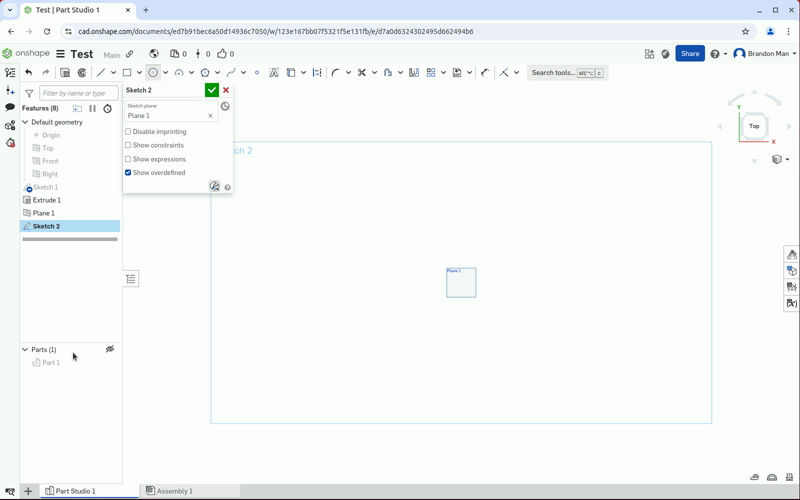
mouse_move(460, 282)
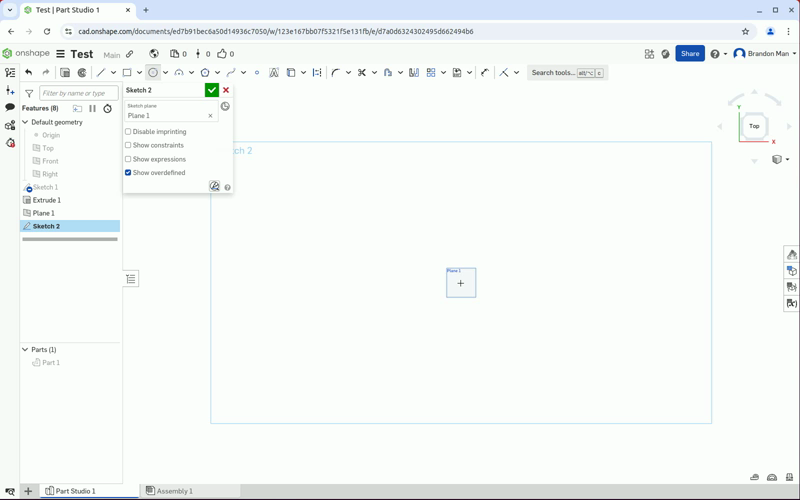
click(460, 282)
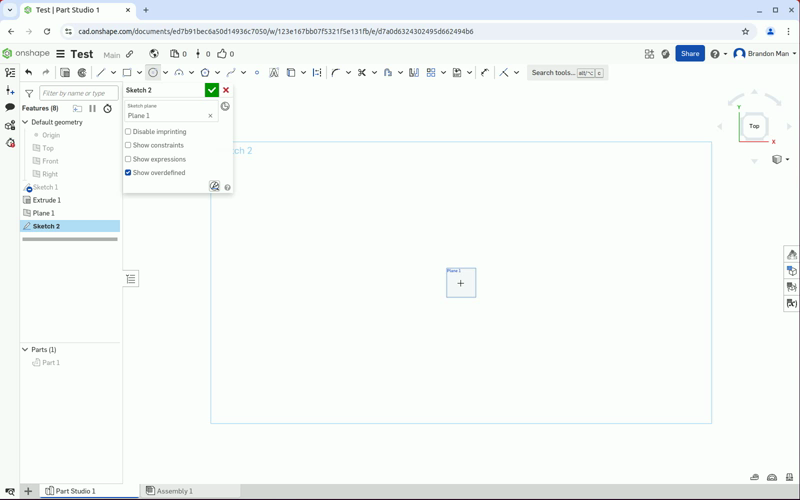
key_up(shift)
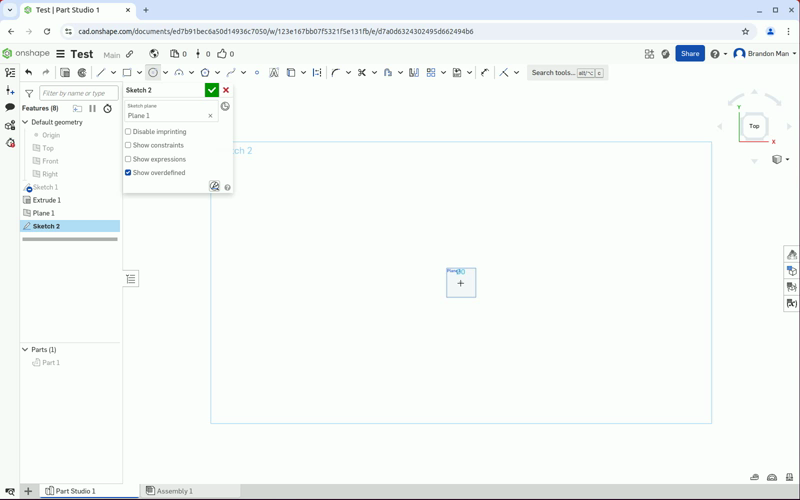
mouse_move(499, 282)
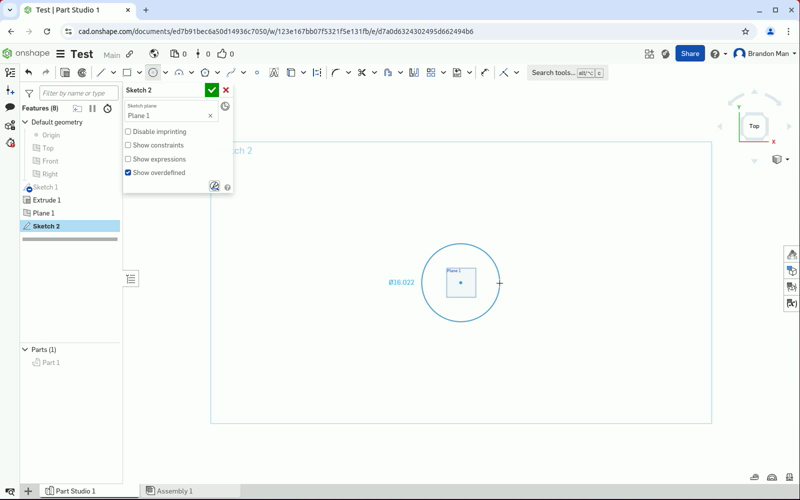
click(499, 282)
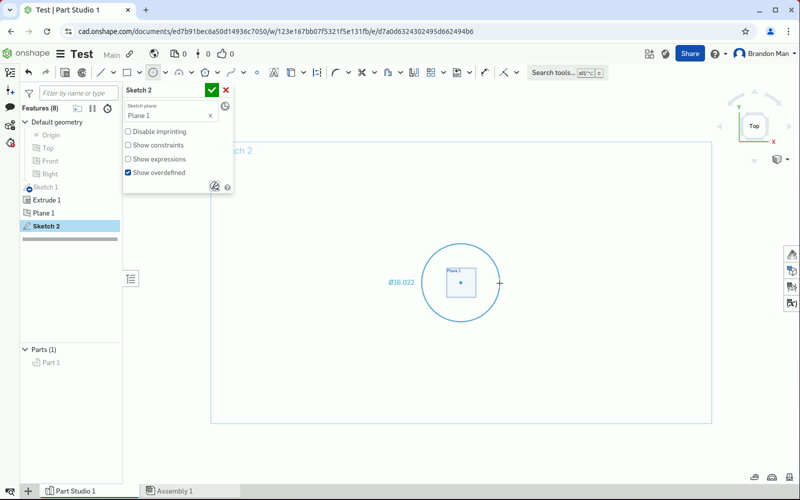
key(esc)
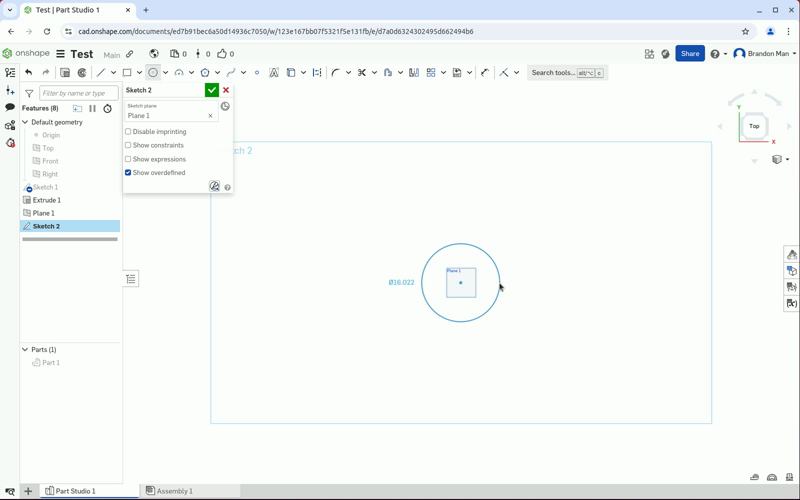
mouse_move(482, 299)
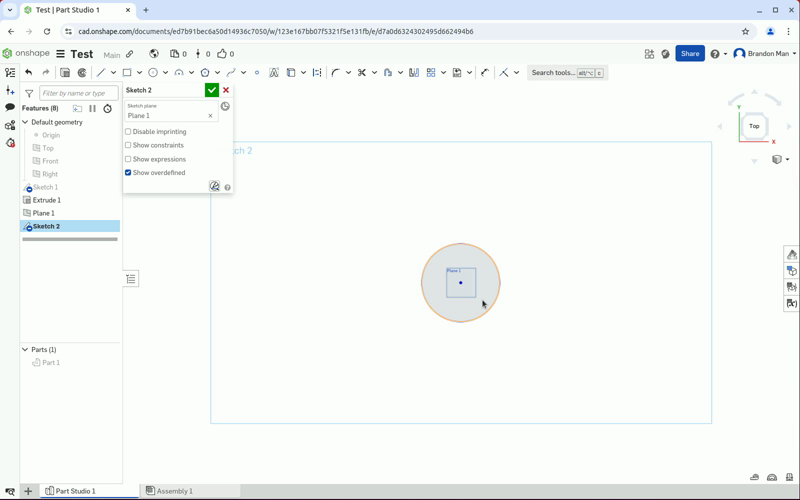
click(482, 299)
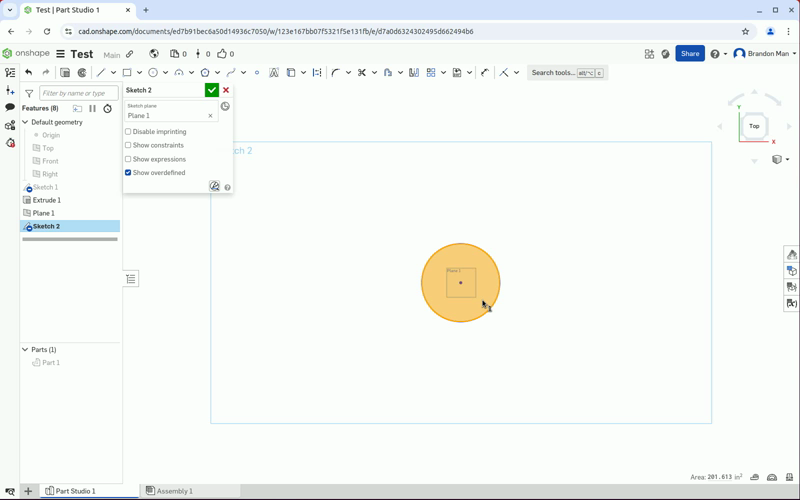
mouse_move(73, 352)
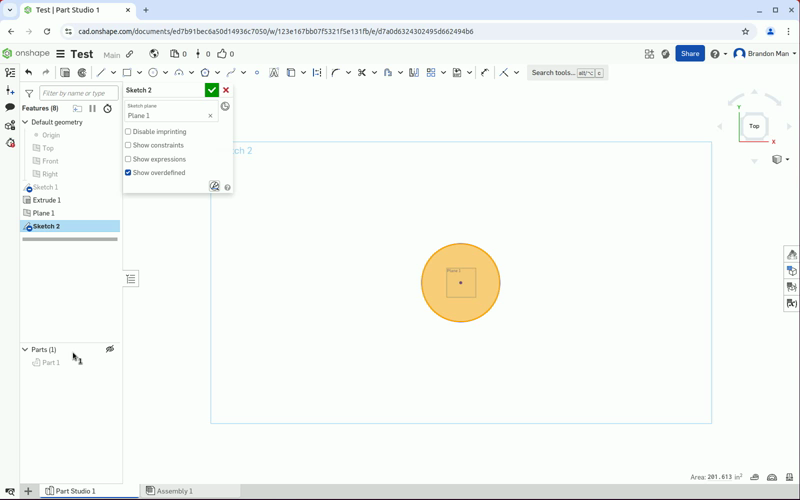
key(shift+y)
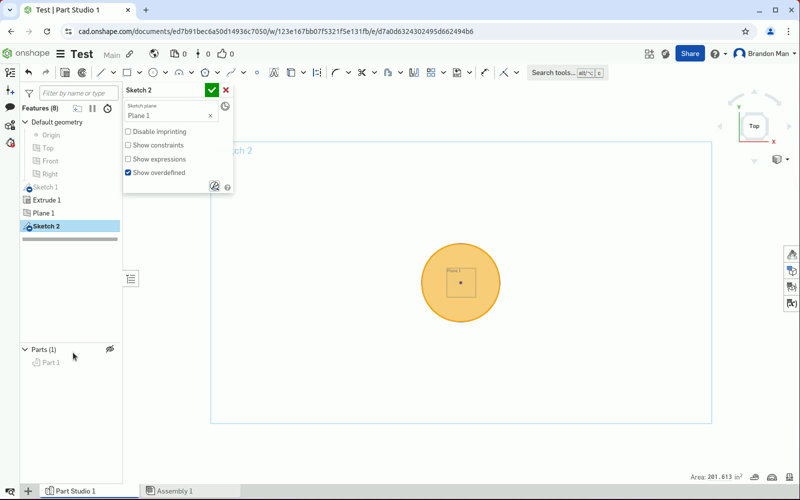
key(shift+e)
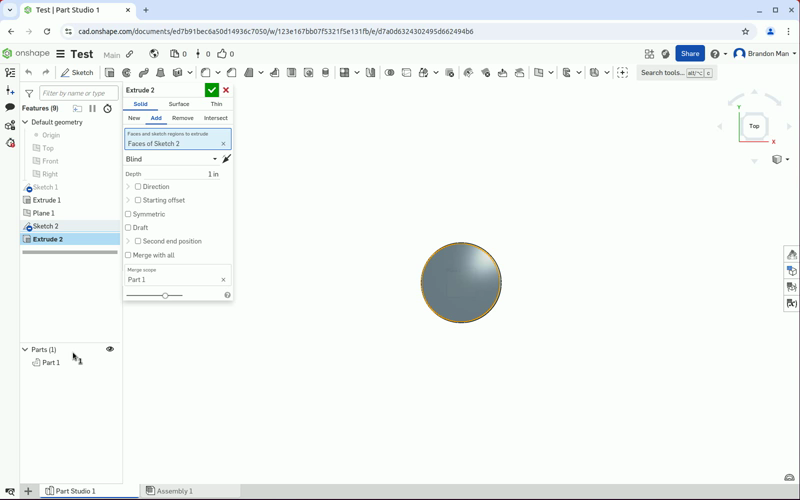
mouse_move(143, 106)
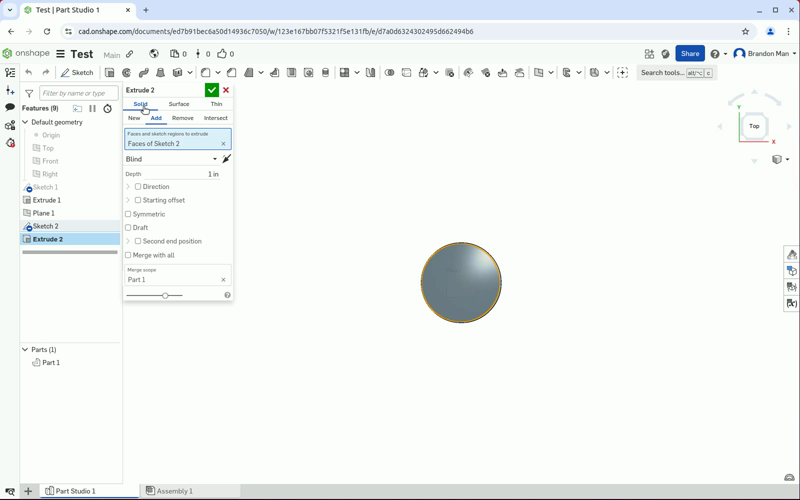
click(143, 106)
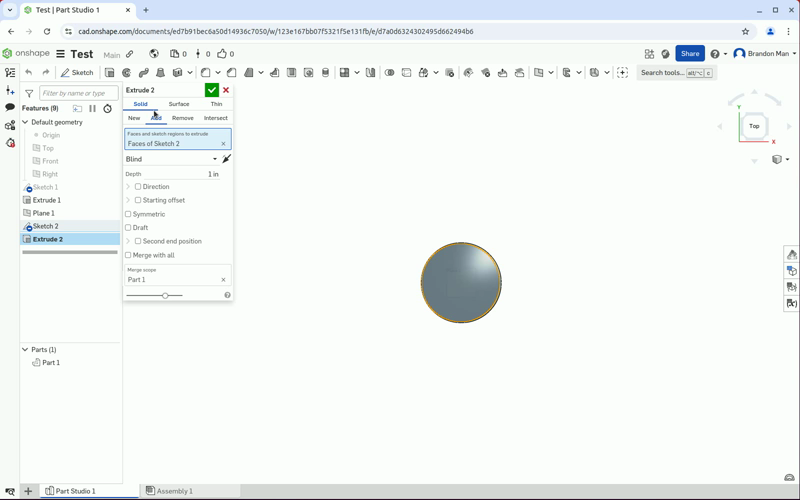
mouse_move(186, 120)
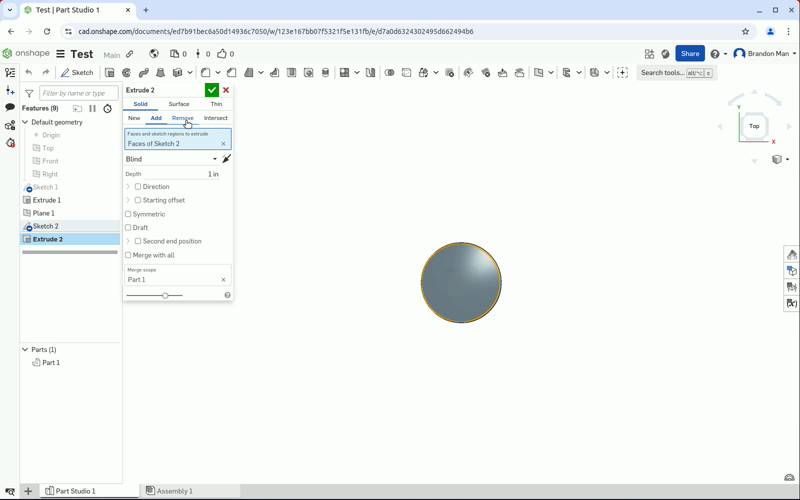
click(186, 120)
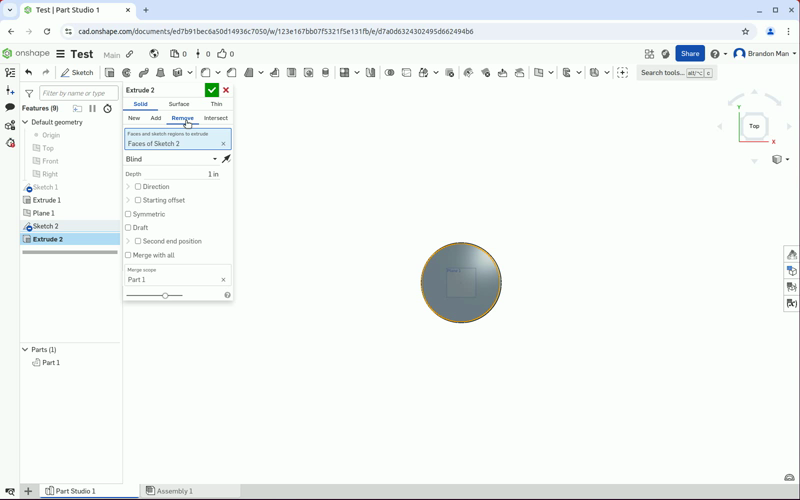
key(tab, 4)
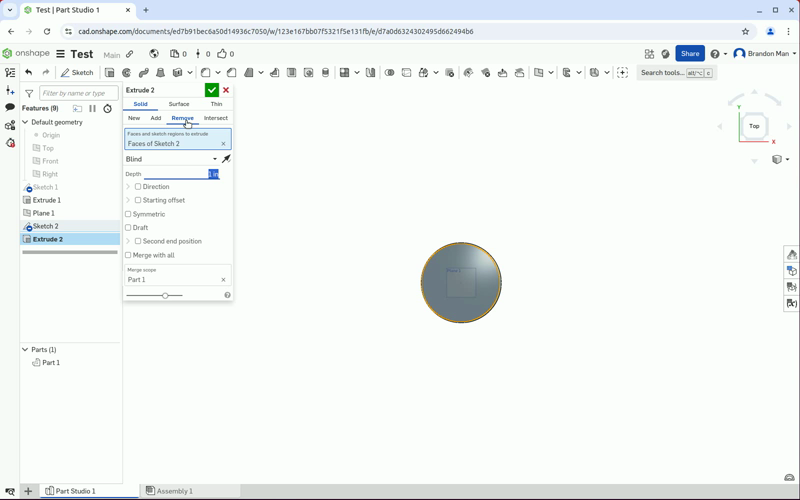
text(21.664)
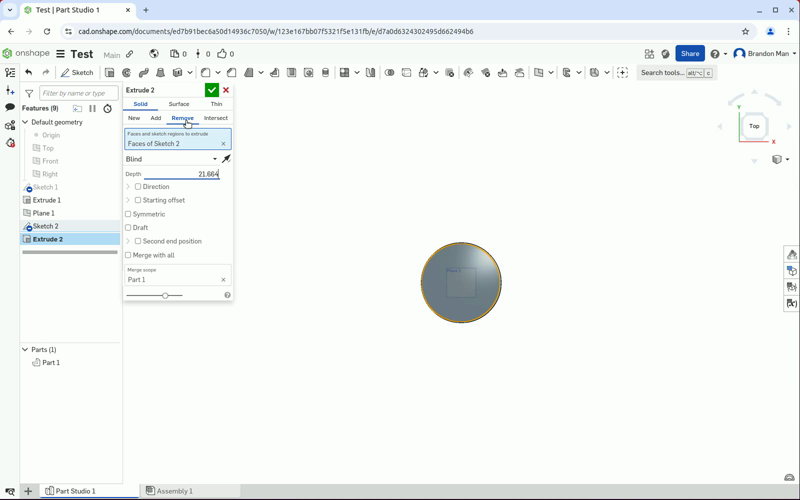
key(tab, 6)
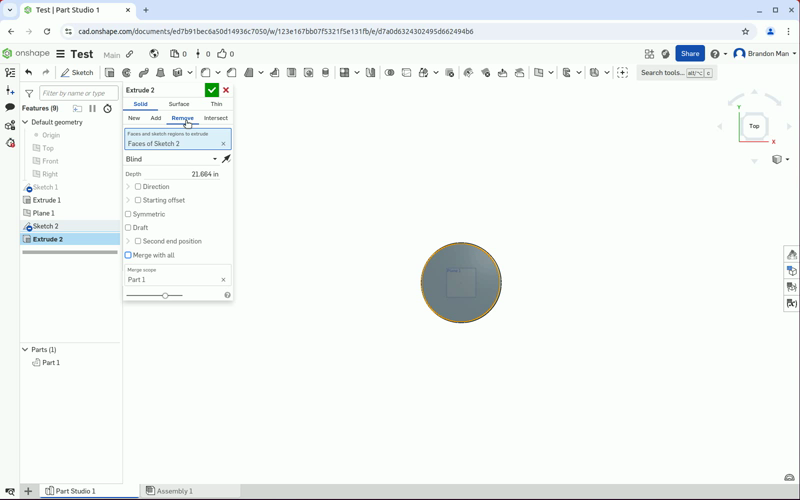
key(space)
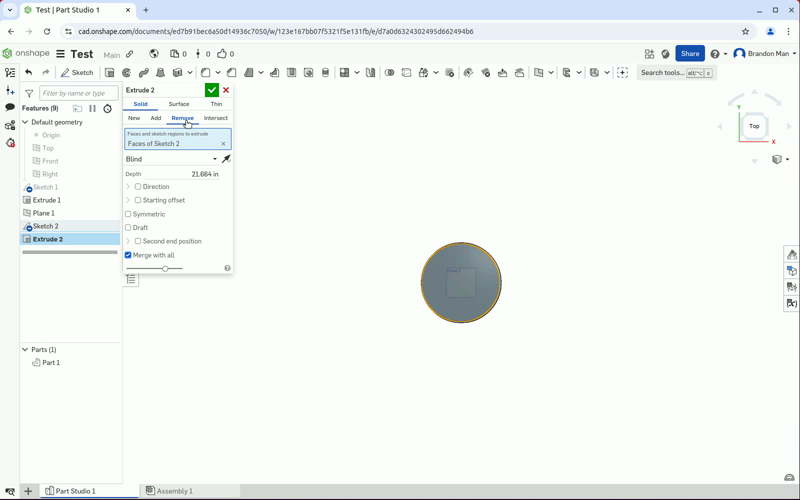
key(enter)
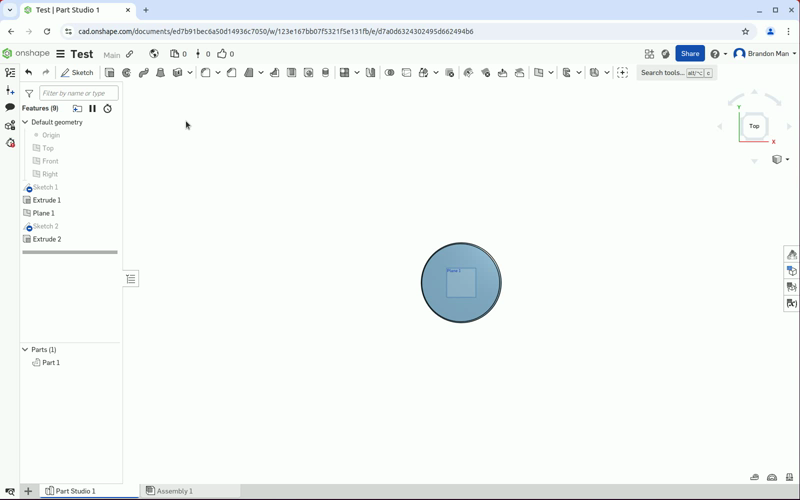
key(shift+h)
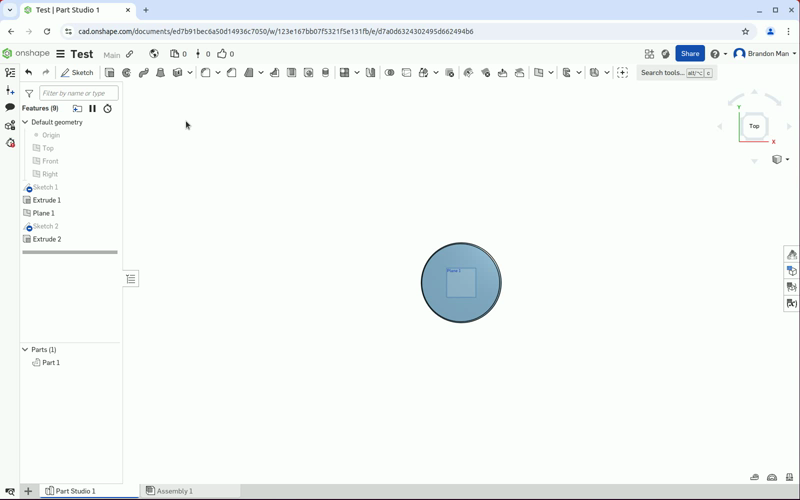
key(shift+h)
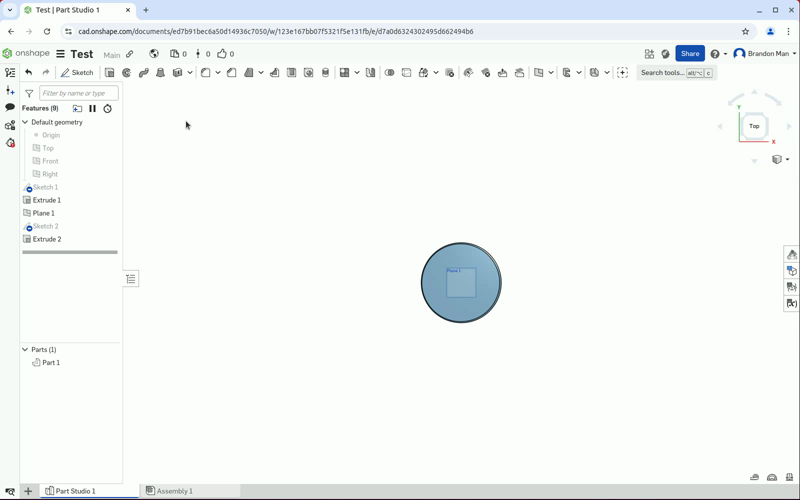
key(shift+7)
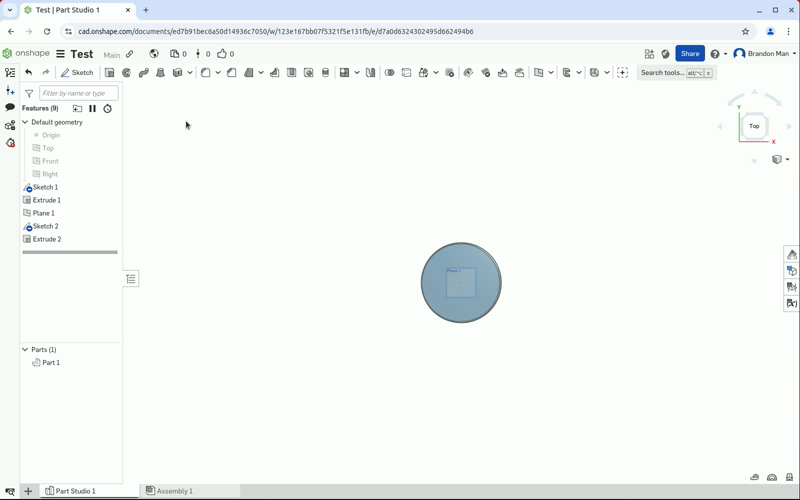
key(up, 3)
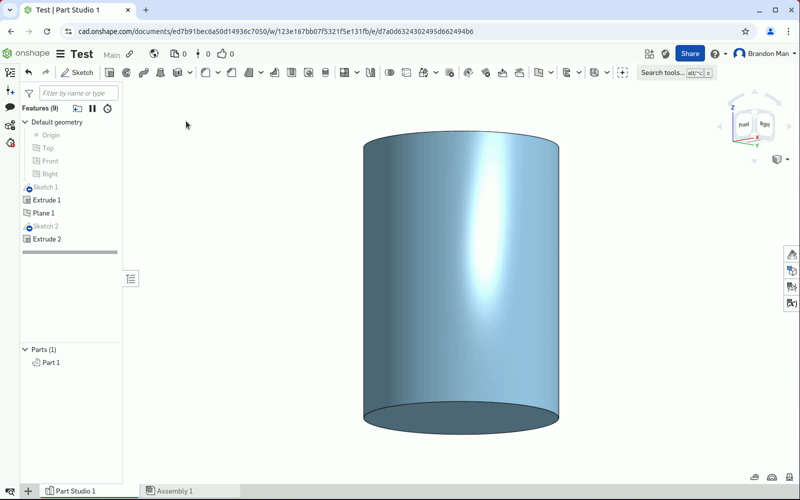
key(left, 3)
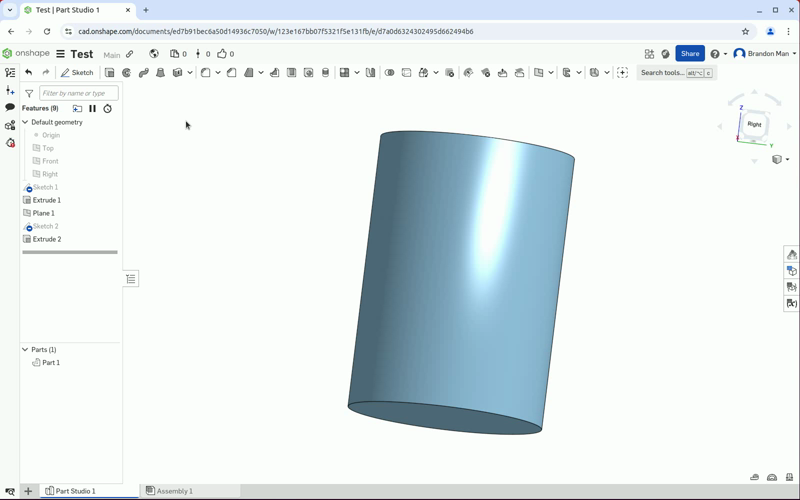
key(right, 3)
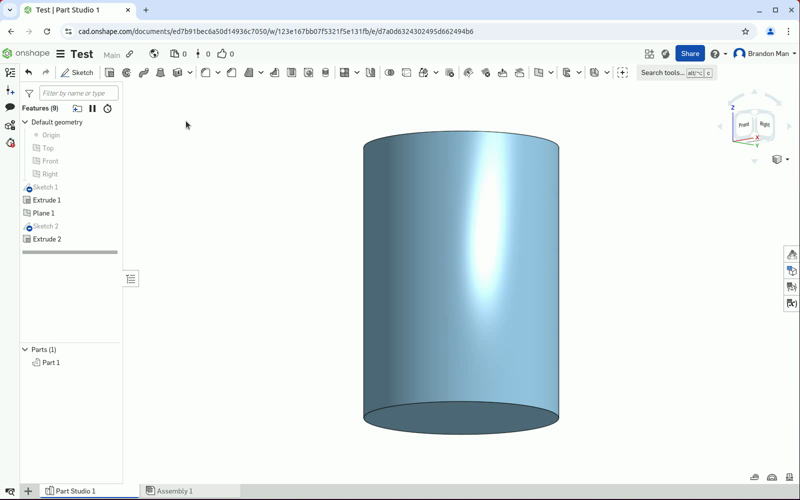
key(down, 3)
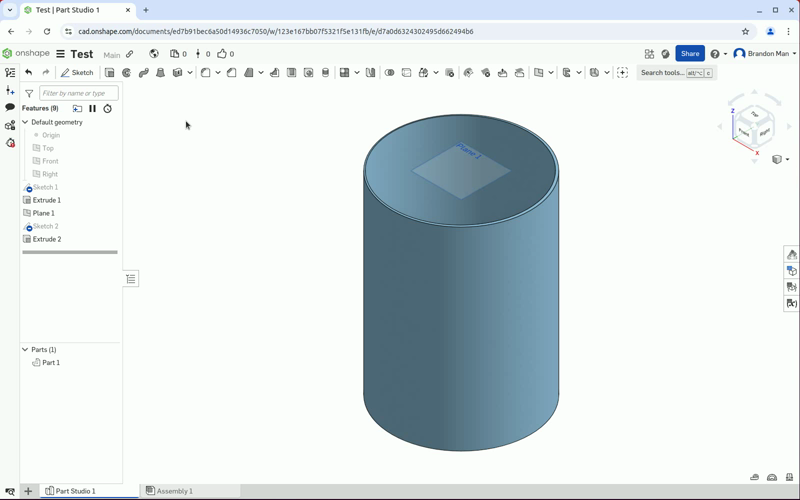
mouse_move(73, 189)
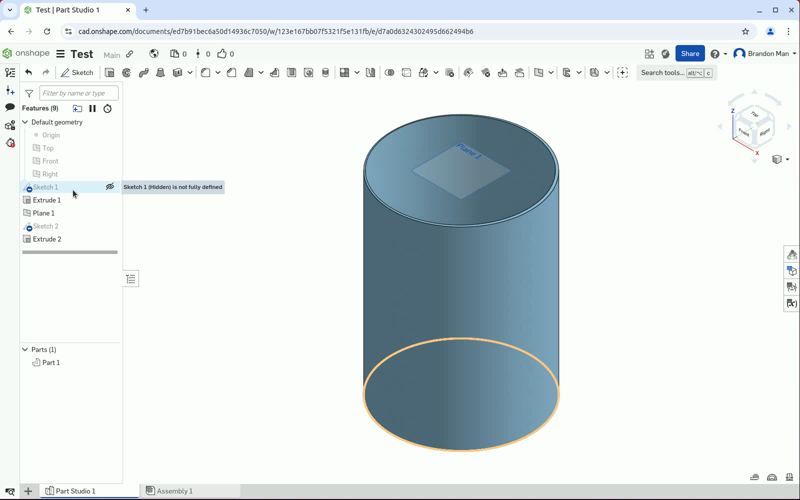
click(73, 189)